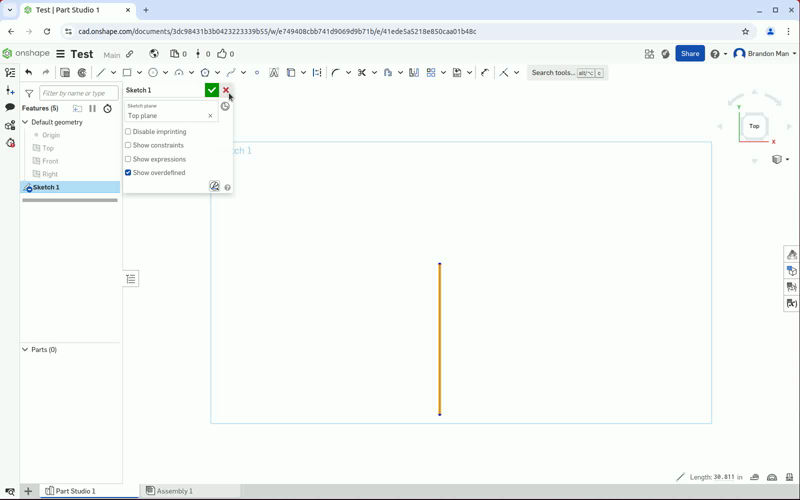
key(shift+h)
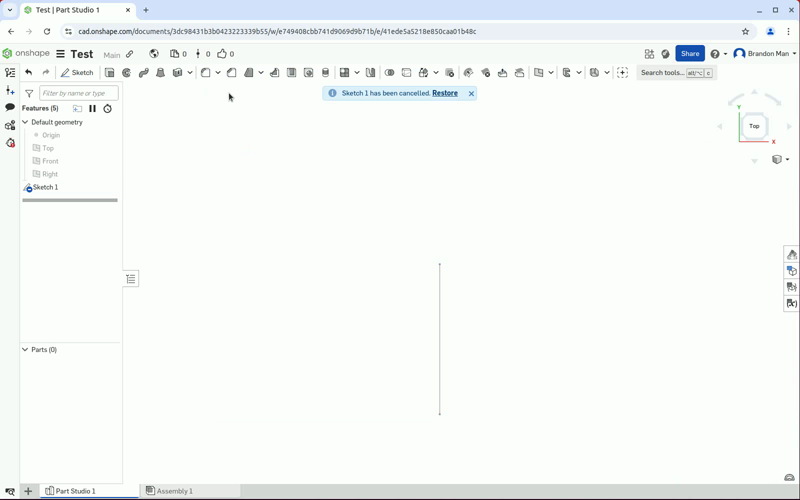
key(shift+s)
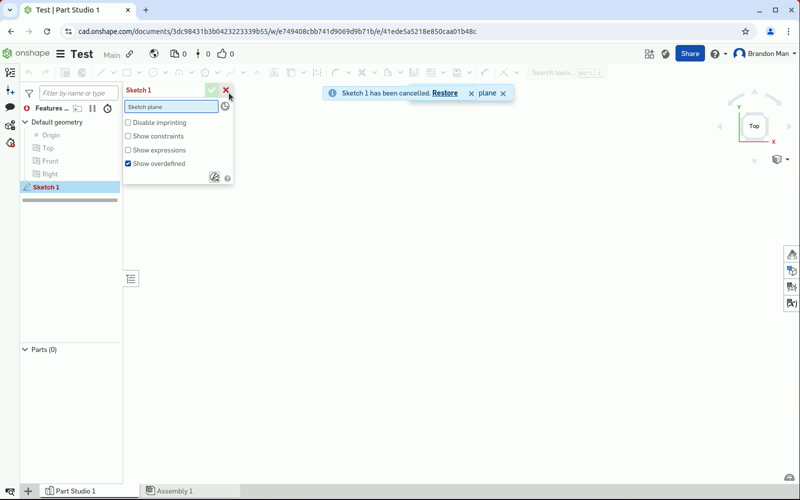
mouse_move(73, 150)
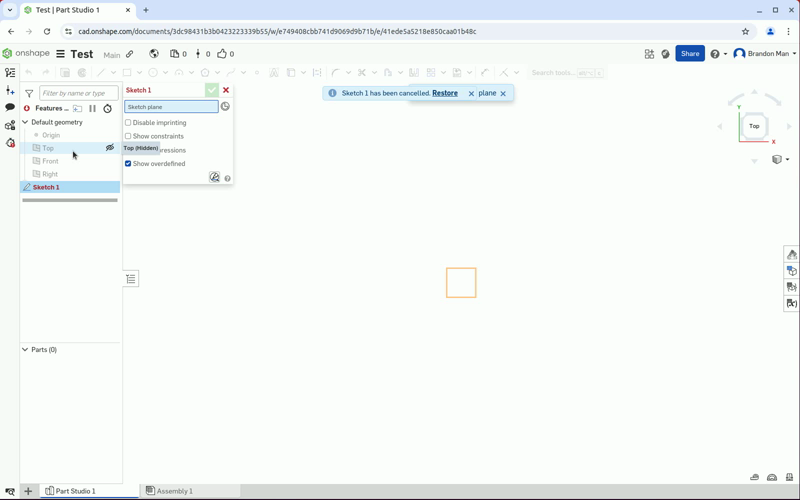
click(73, 150)
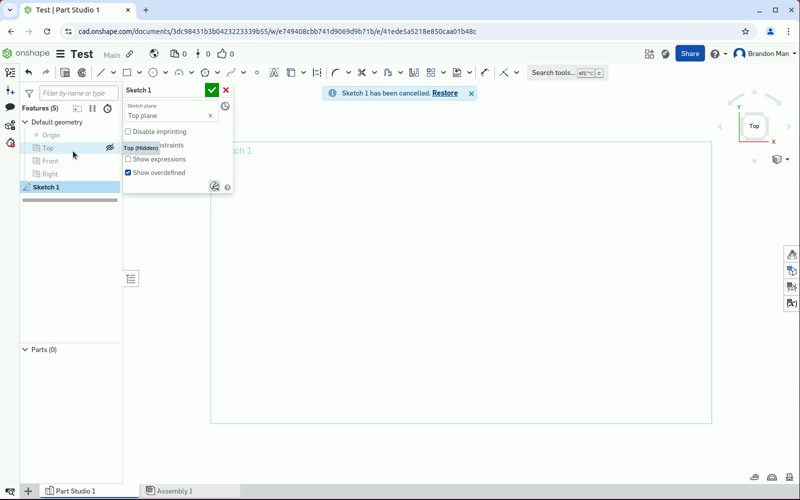
mouse_move(73, 352)
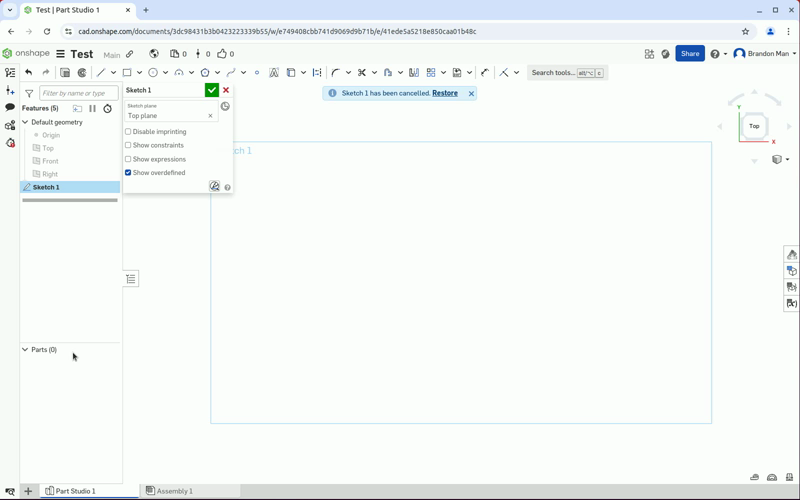
key(y)
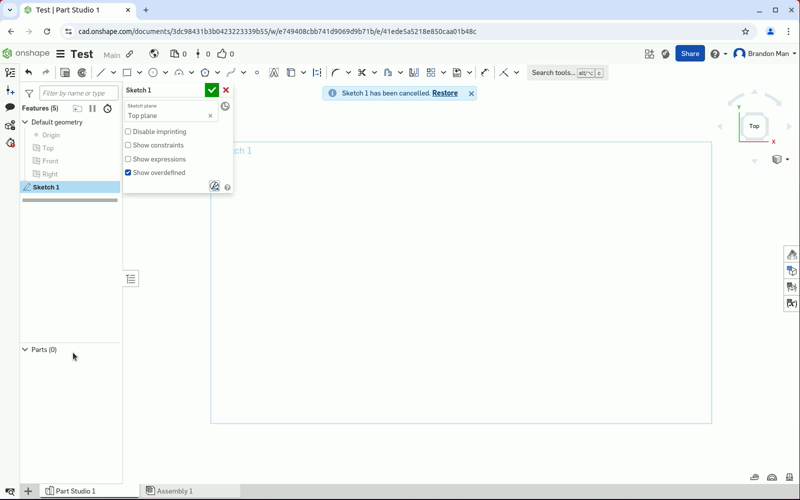
key(c)
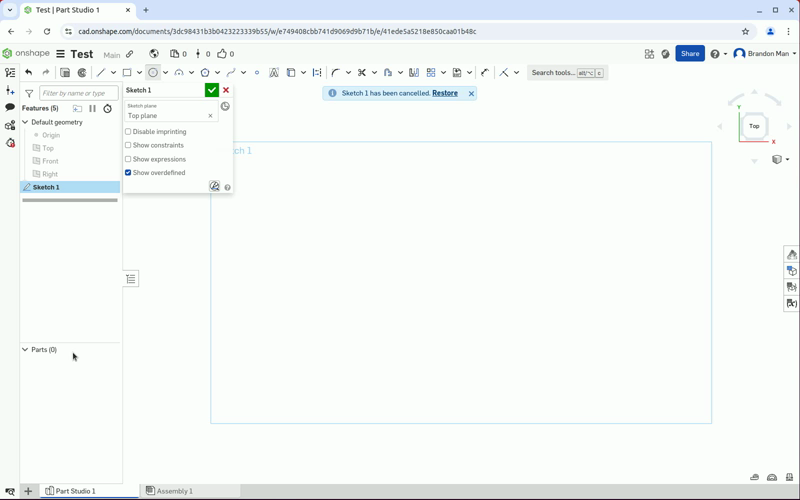
key_down(shift)
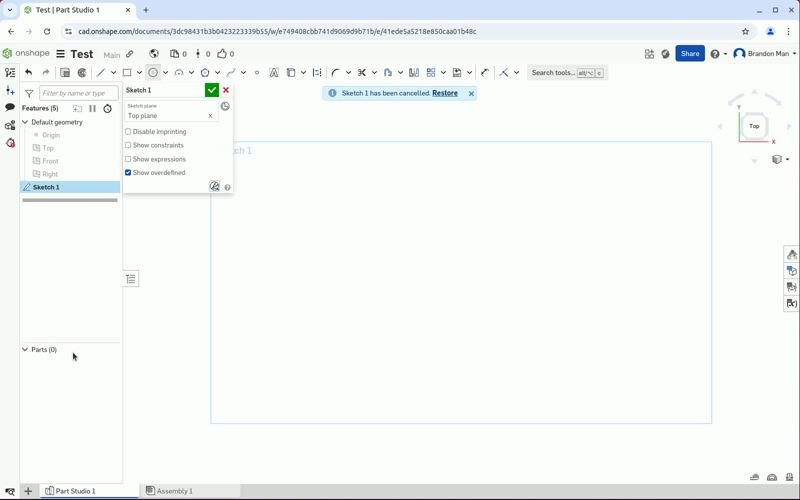
mouse_move(460, 282)
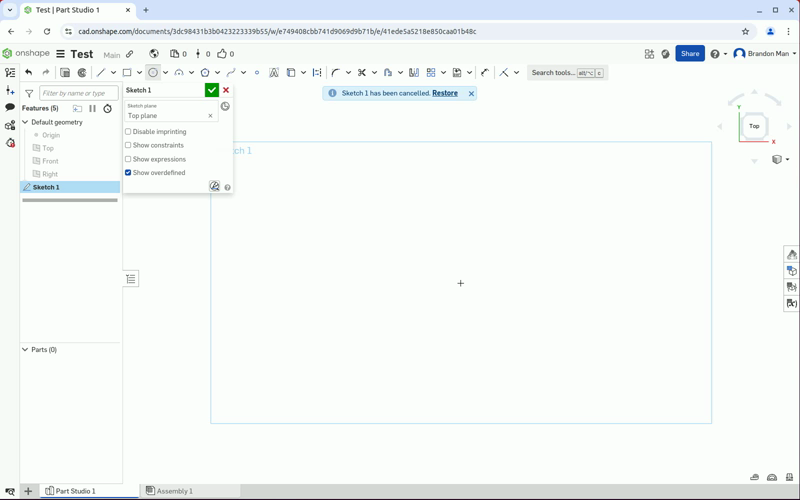
click(460, 282)
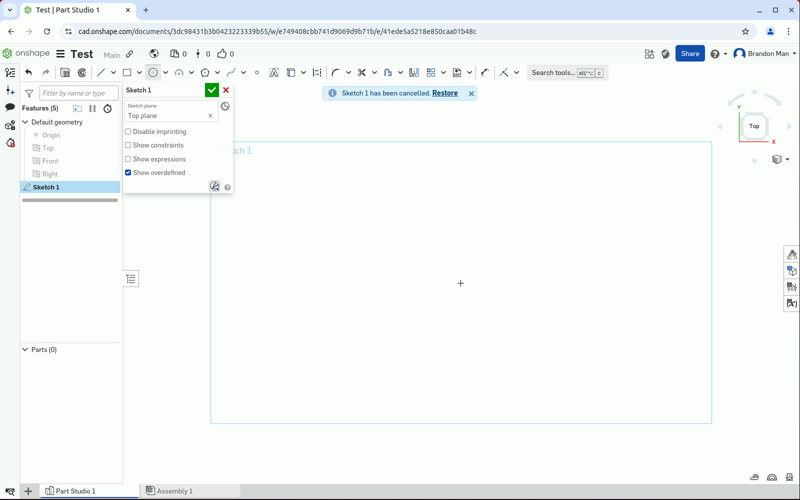
key_up(shift)
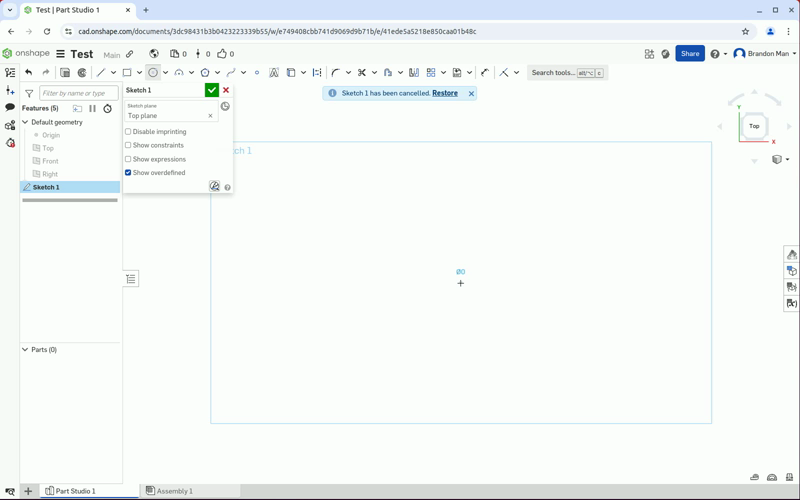
mouse_move(565, 282)
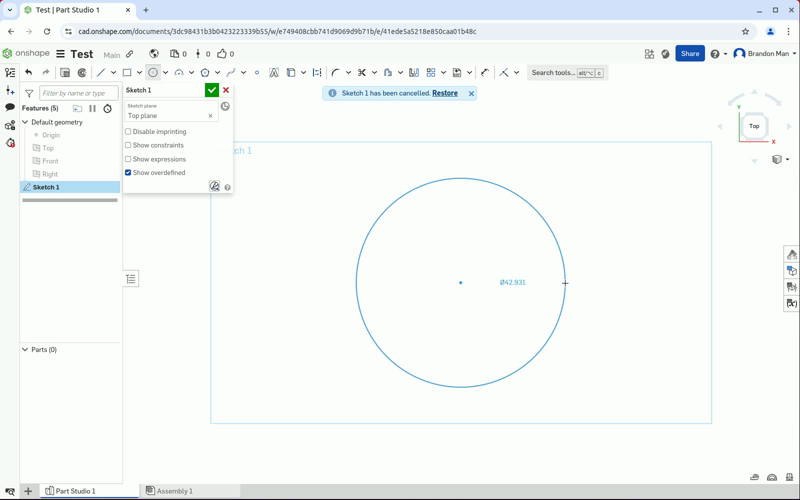
click(565, 282)
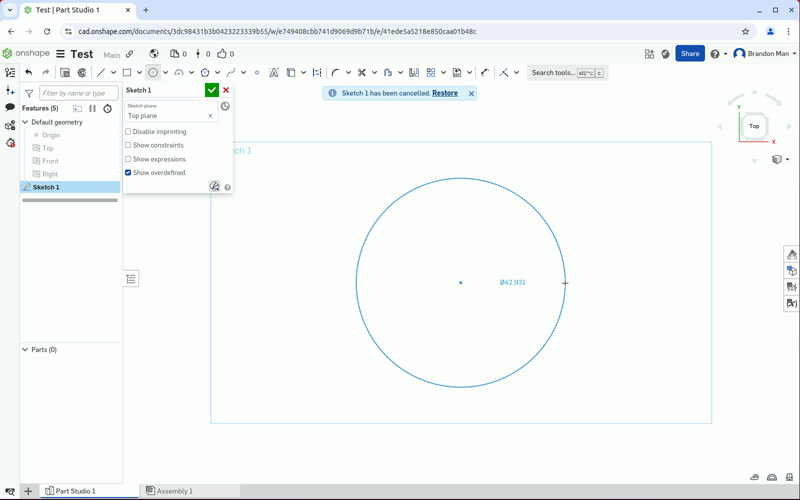
key(esc)
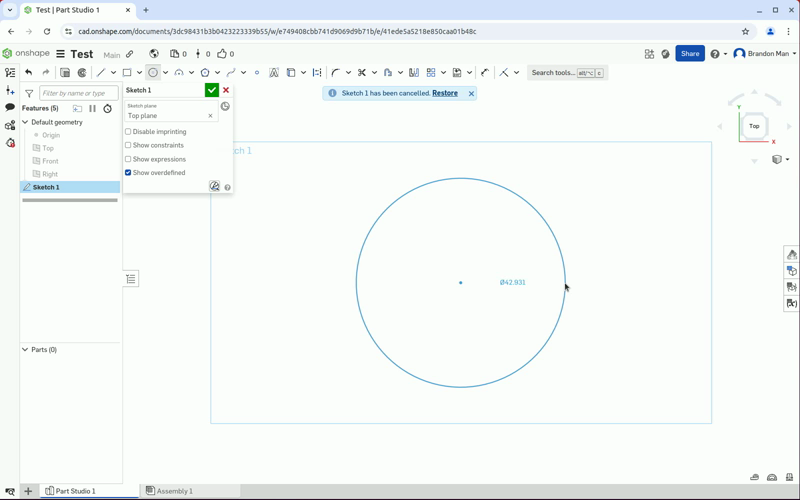
mouse_move(466, 310)
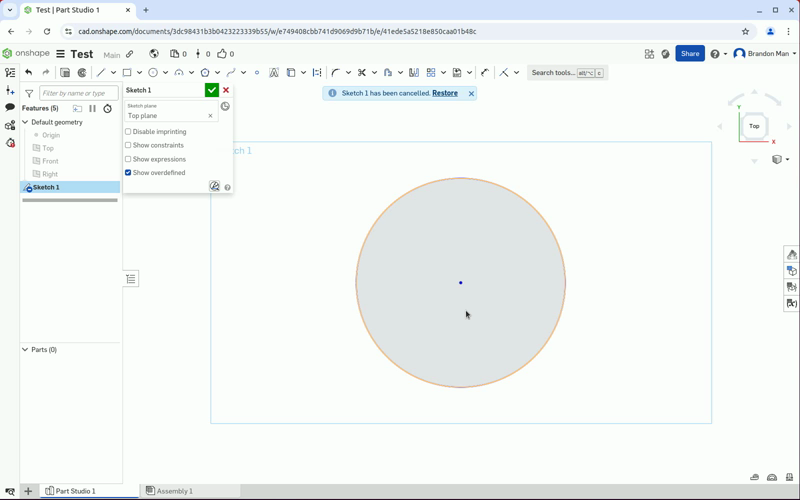
click(466, 310)
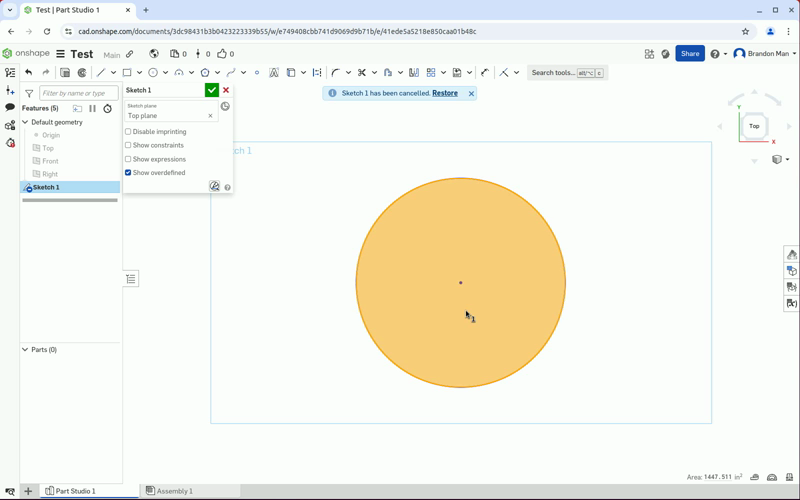
mouse_move(73, 352)
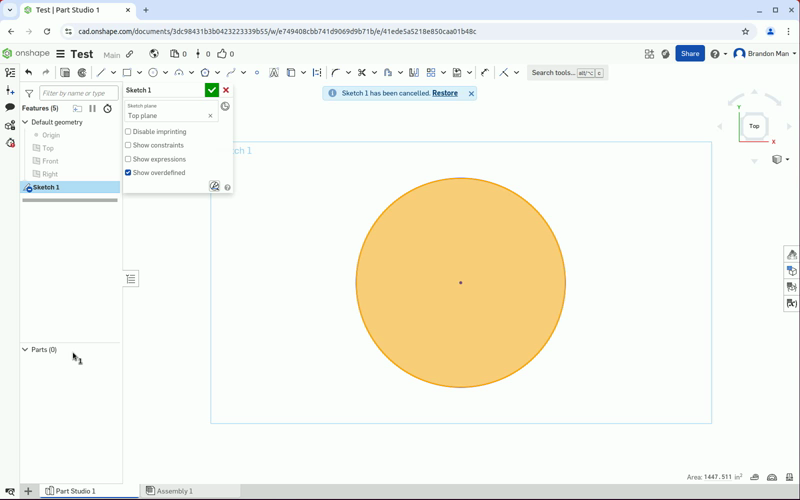
key(shift+y)
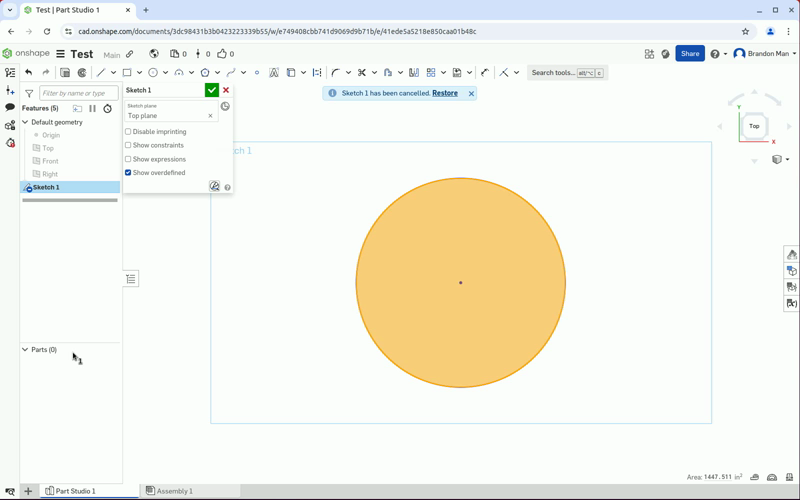
key(shift+e)
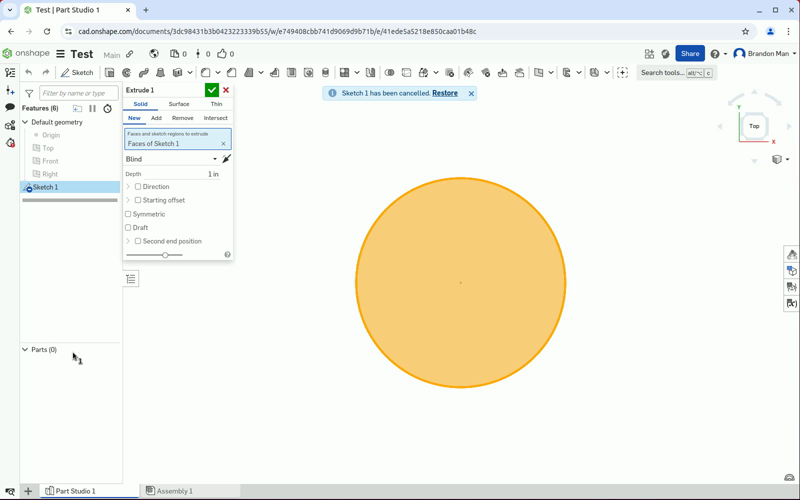
mouse_move(143, 106)
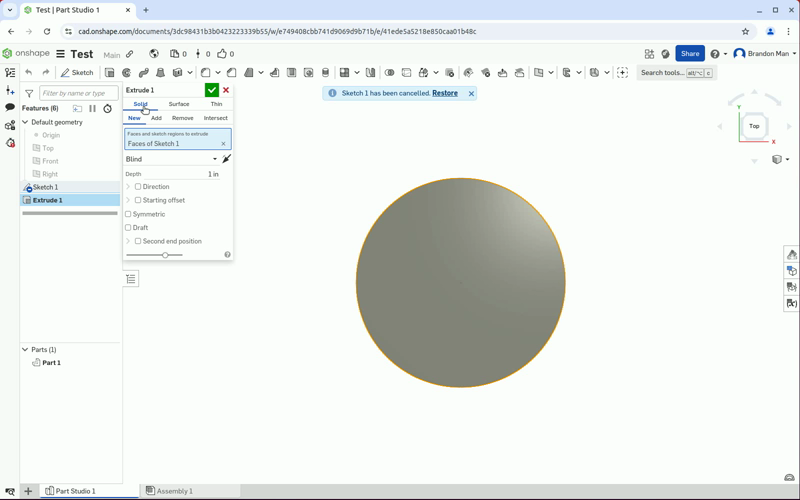
click(143, 106)
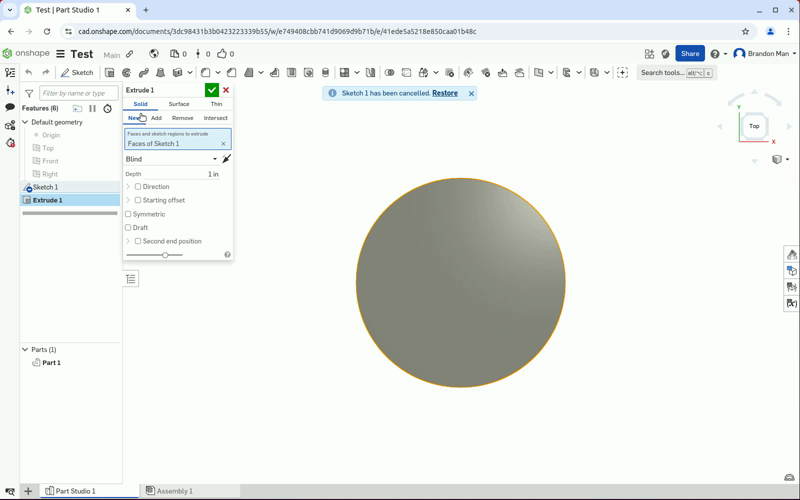
mouse_move(137, 120)
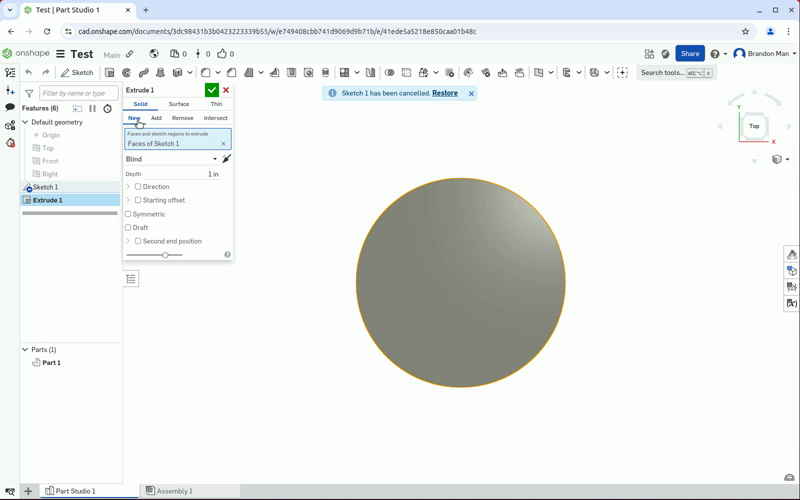
click(137, 120)
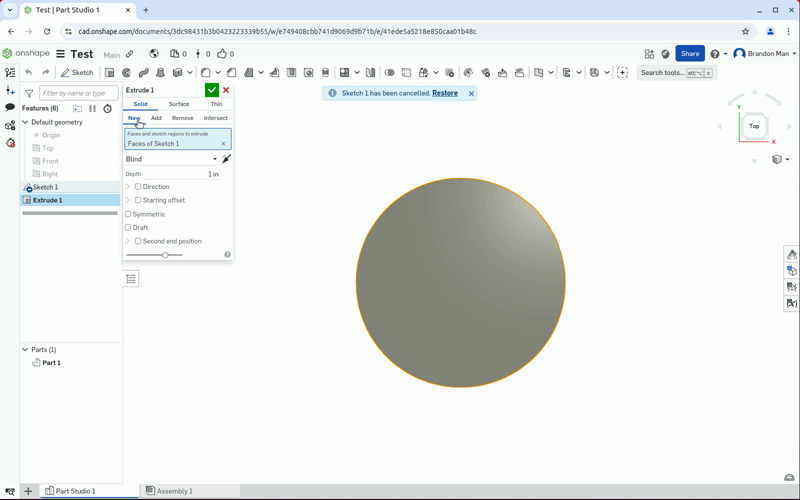
key(tab, 4)
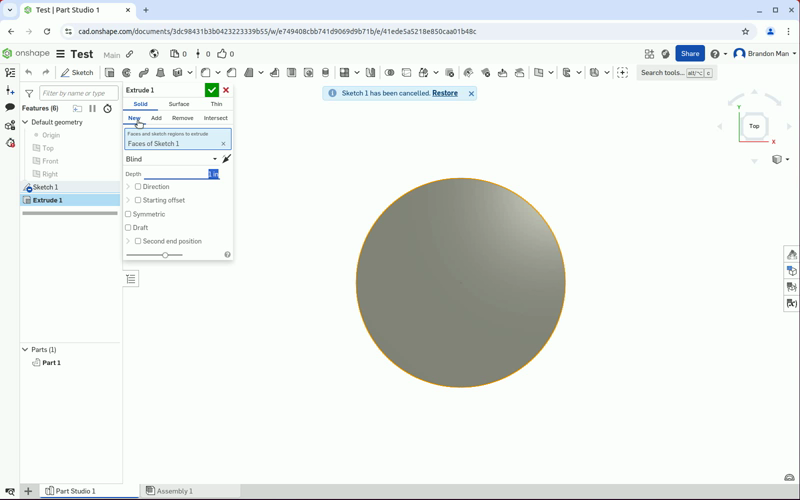
text(23.108)
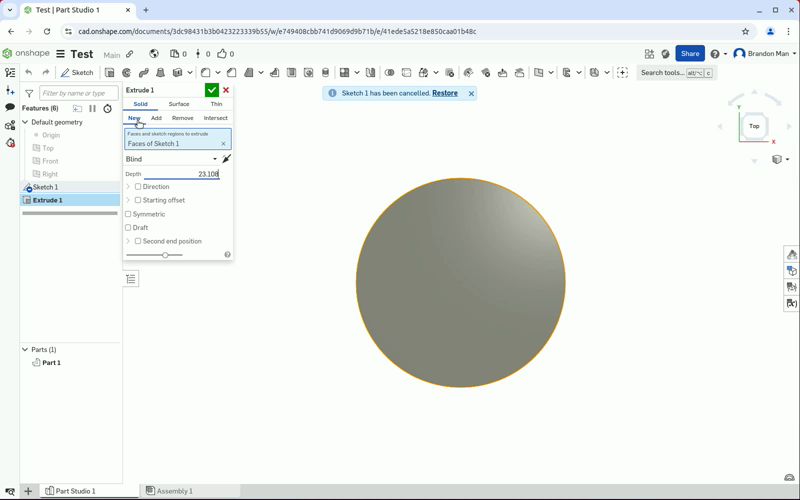
key(enter)
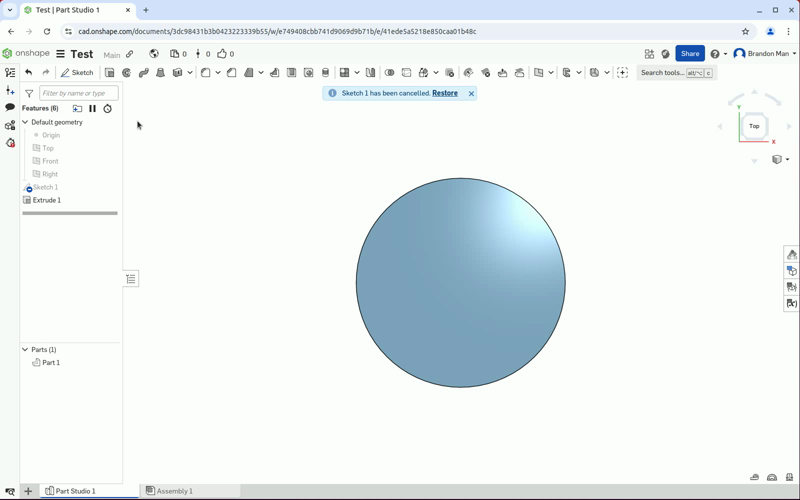
key(shift+h)
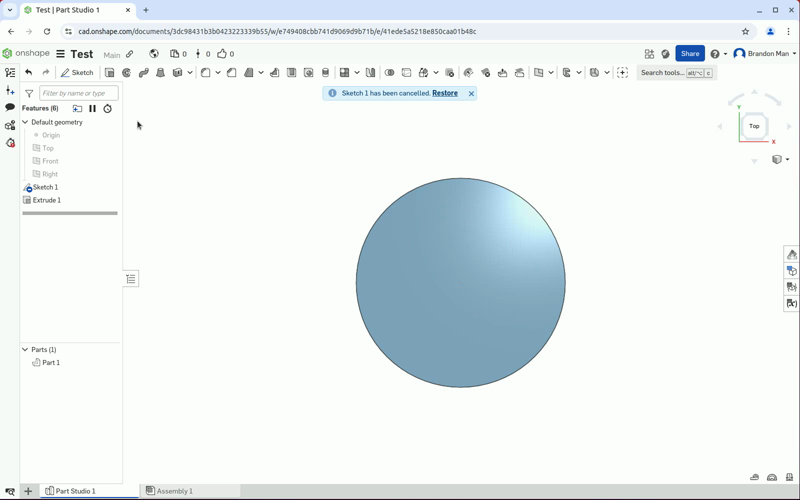
key(shift+h)
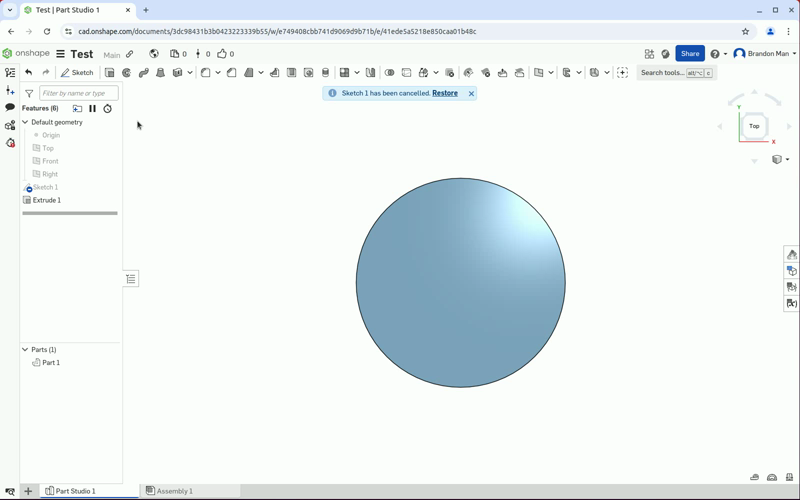
mouse_move(73, 189)
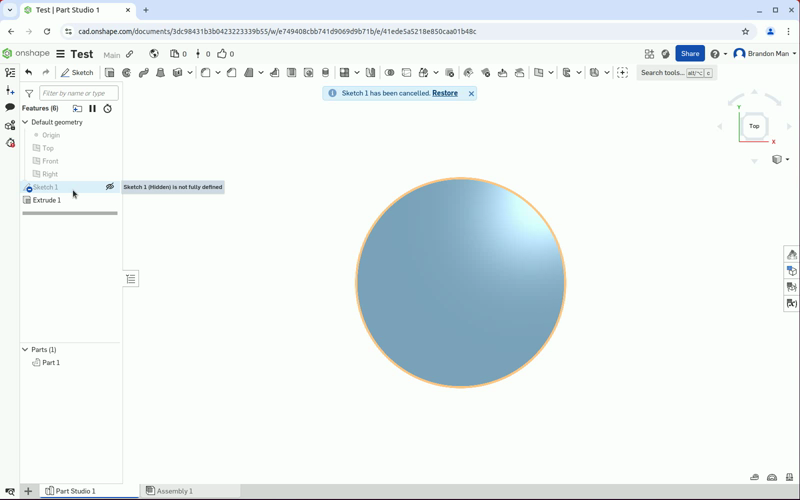
click(73, 189)
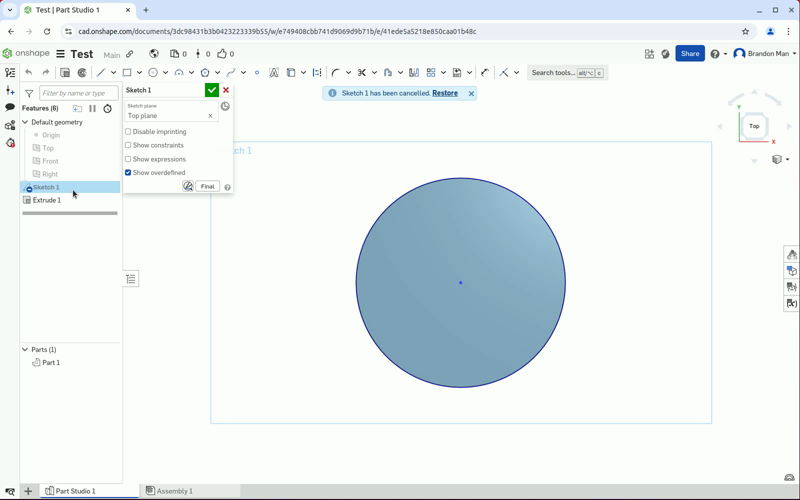
mouse_move(229, 92)
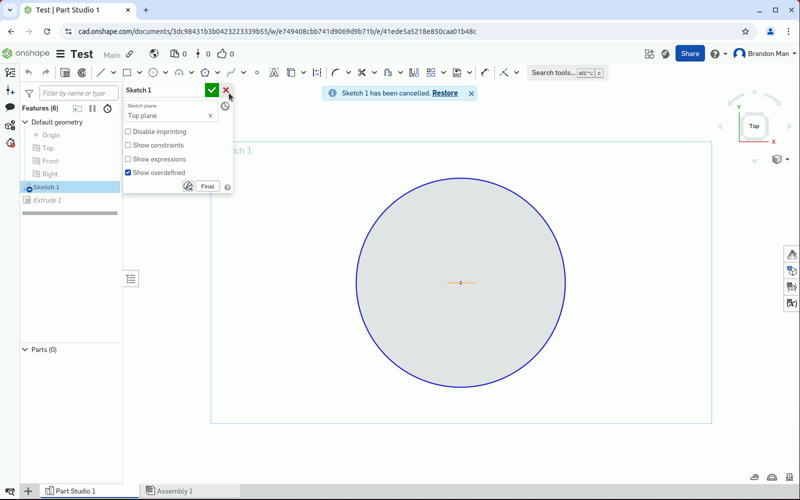
click(229, 92)
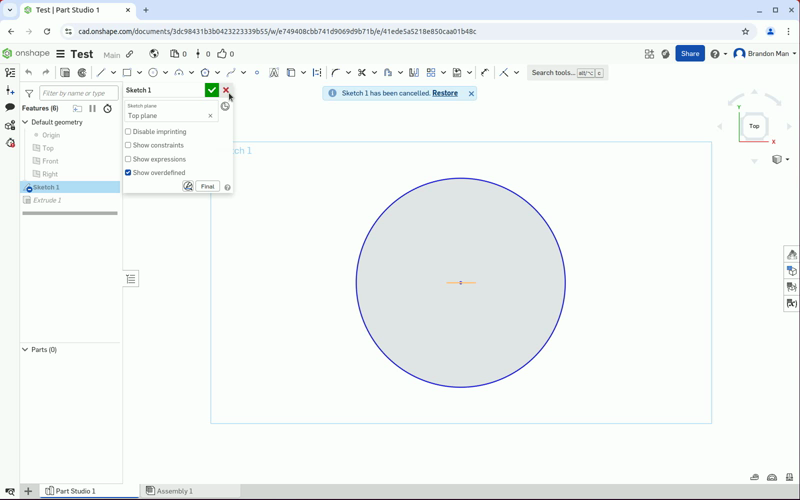
key(shift+s)
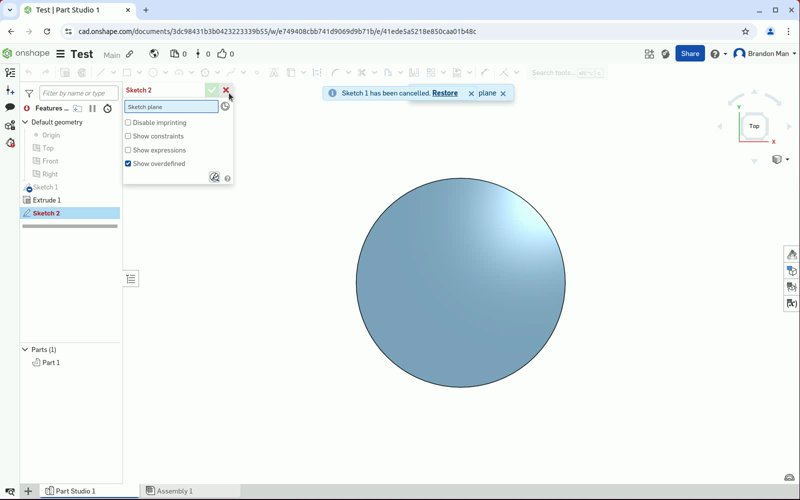
mouse_move(73, 150)
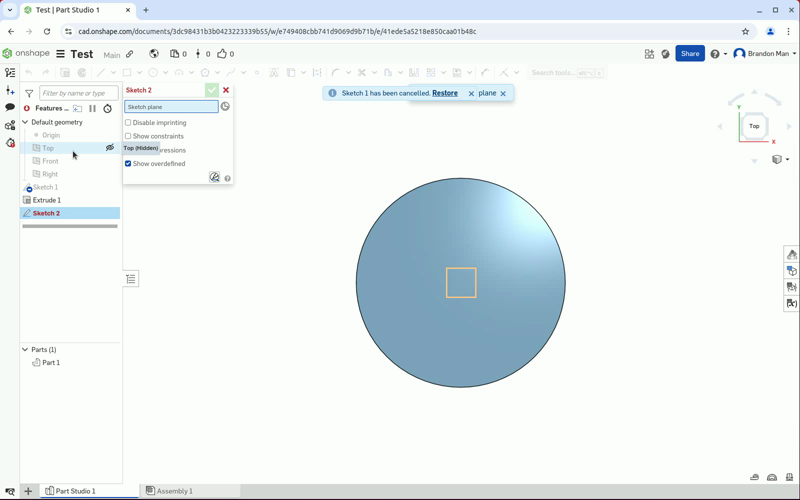
click(73, 150)
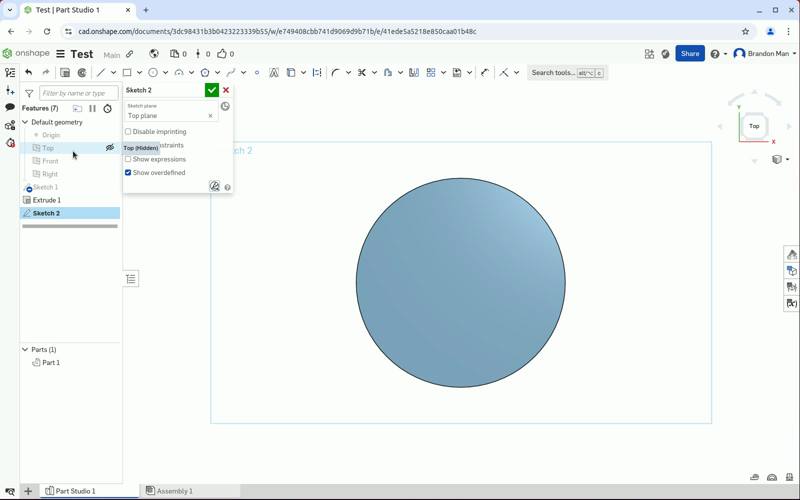
mouse_move(73, 352)
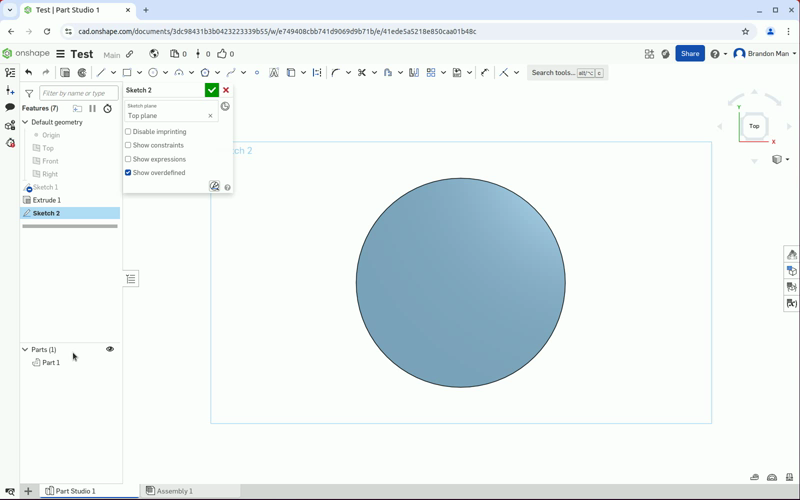
key(y)
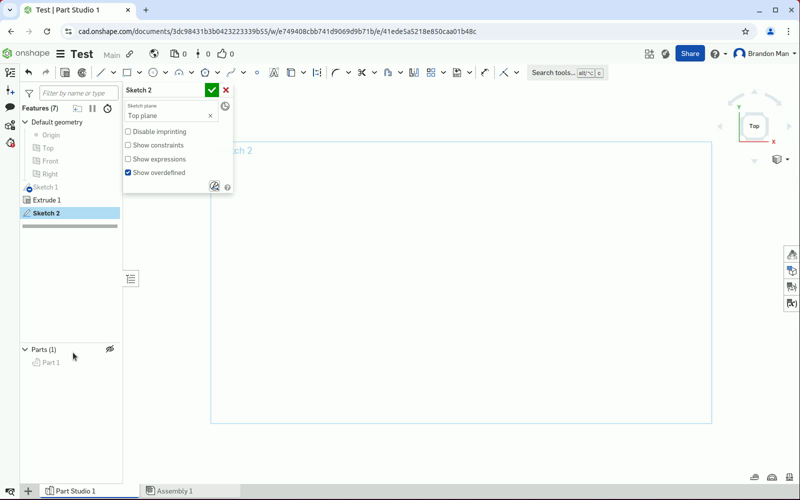
key(c)
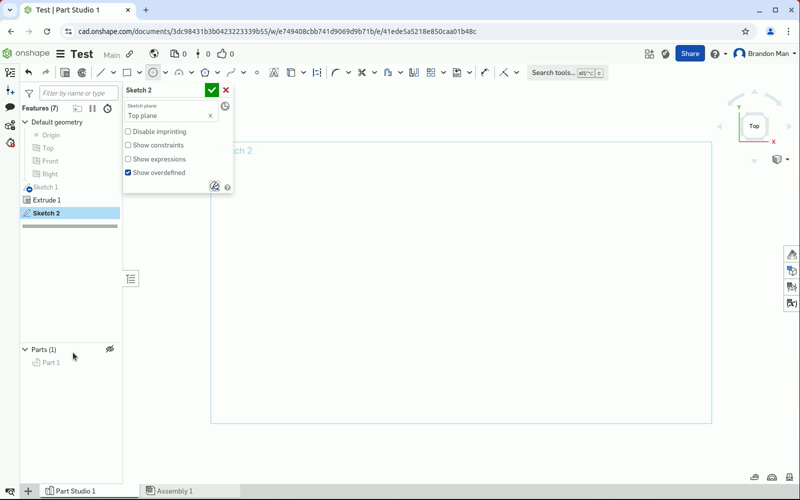
key_down(shift)
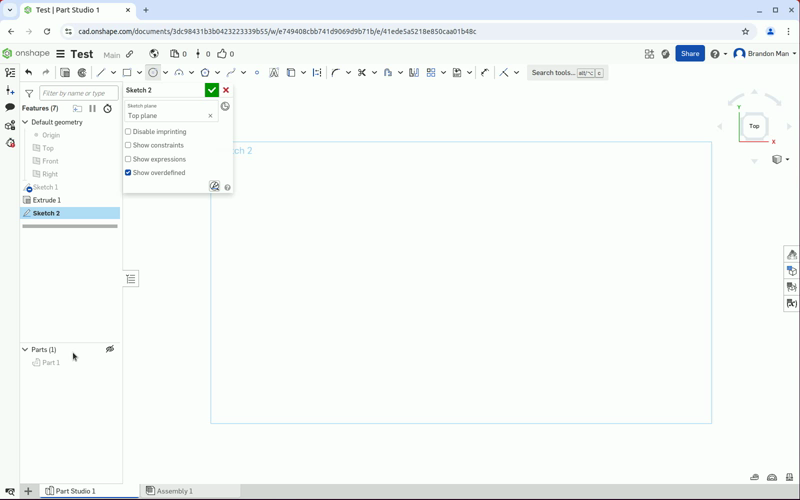
mouse_move(461, 282)
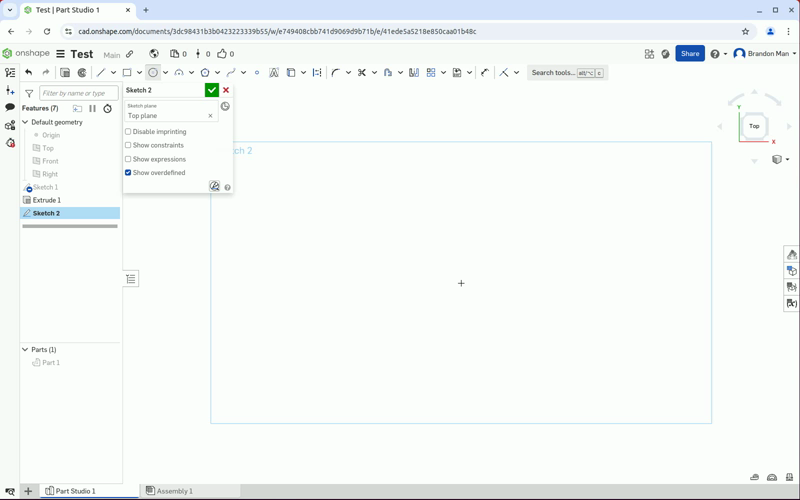
click(461, 282)
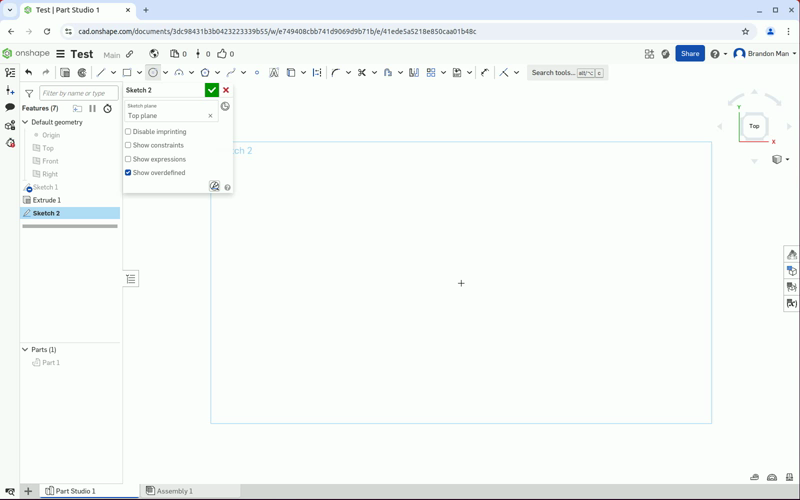
key_up(shift)
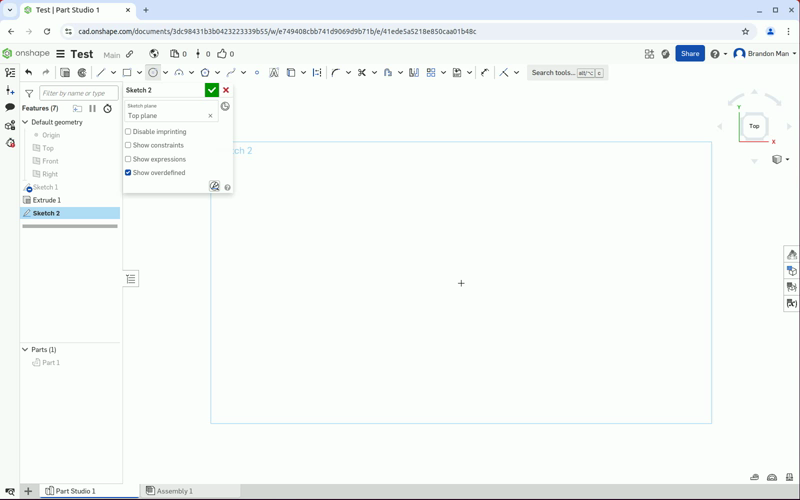
mouse_move(528, 282)
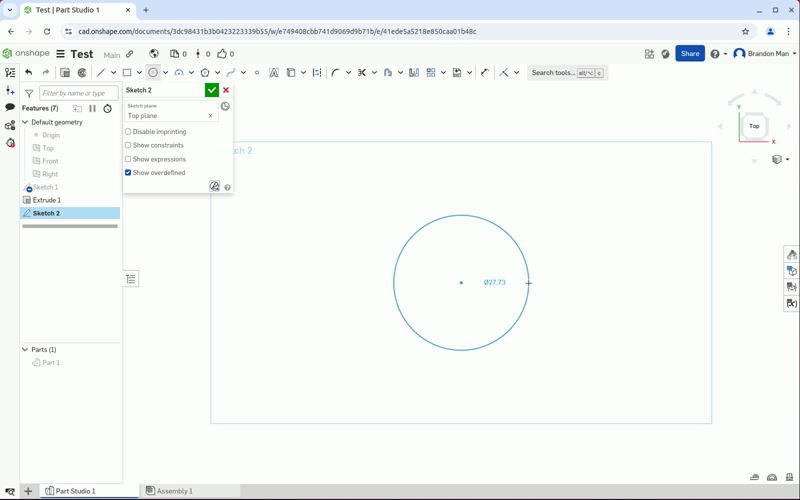
click(528, 282)
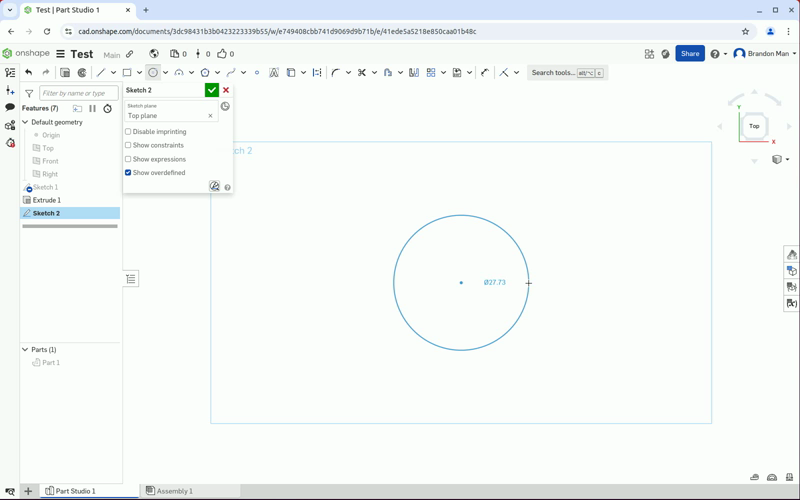
key(esc)
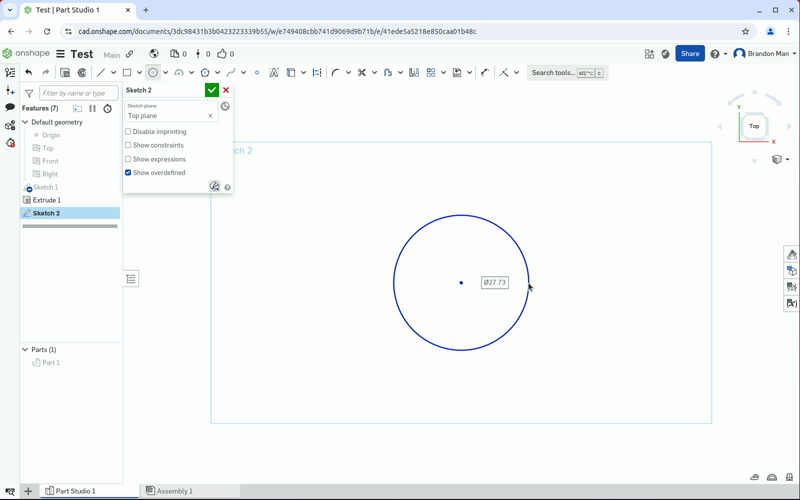
mouse_move(490, 257)
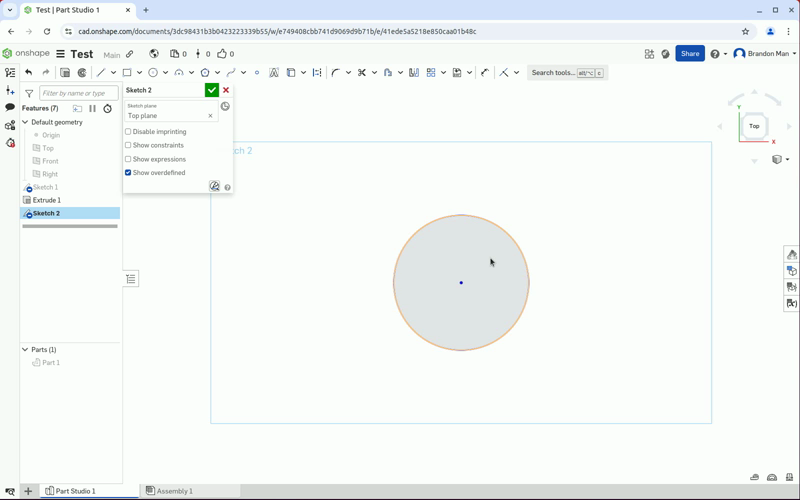
click(490, 257)
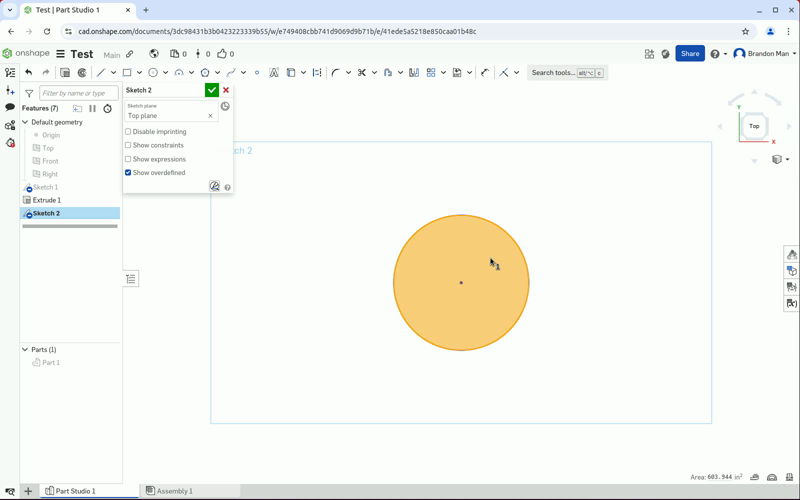
mouse_move(73, 352)
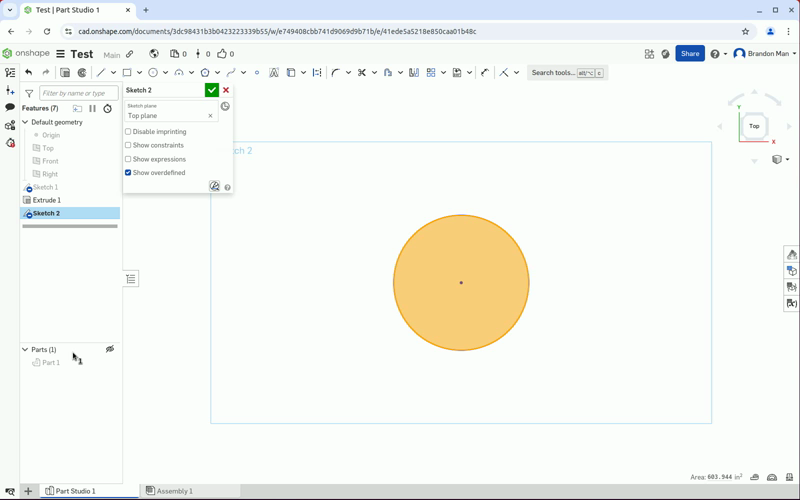
key(shift+y)
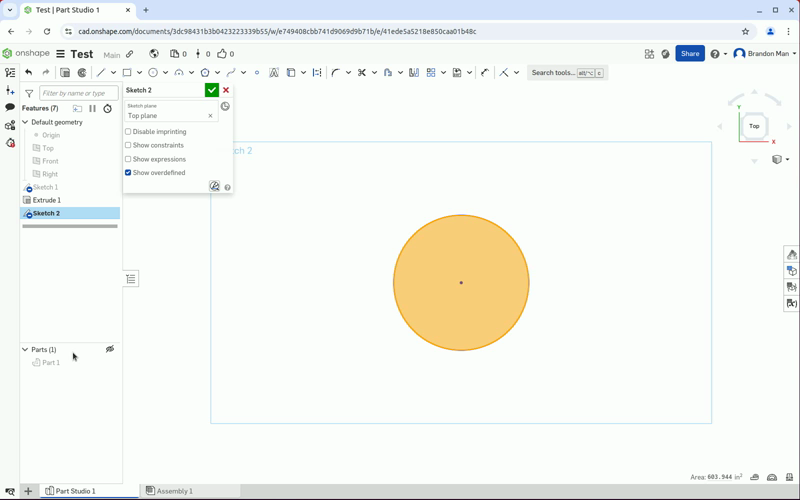
key(shift+e)
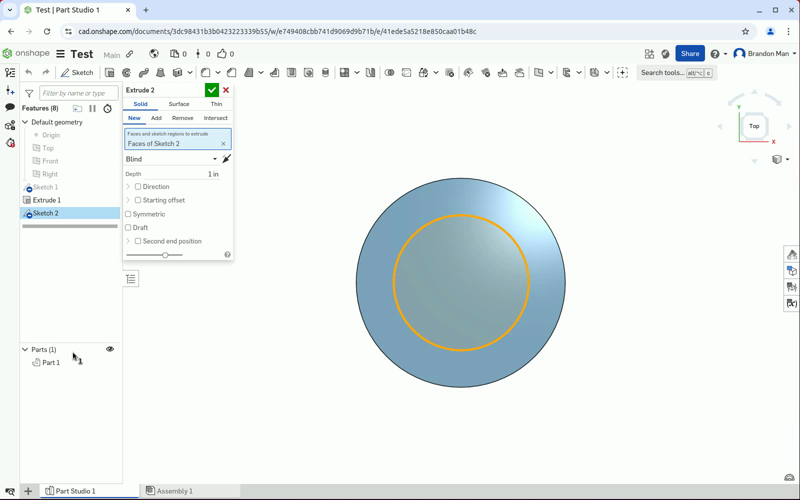
mouse_move(143, 106)
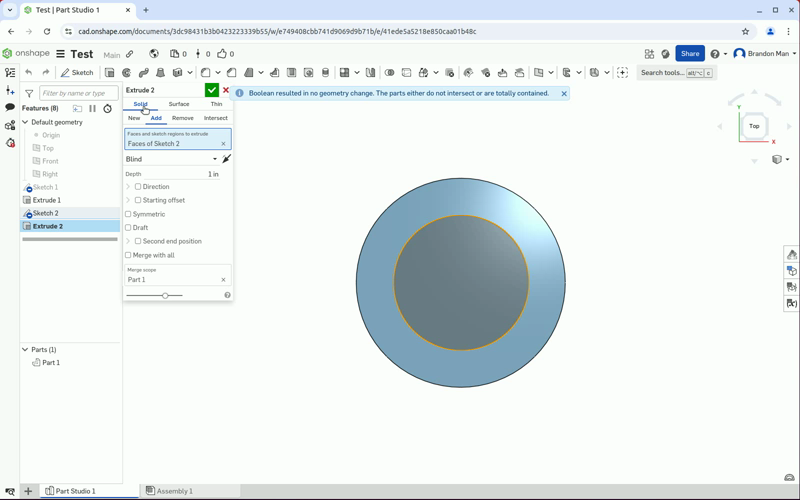
click(143, 106)
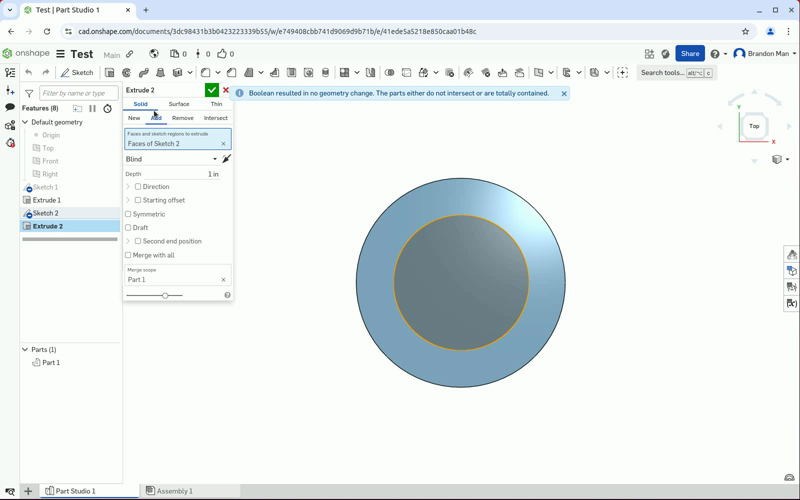
mouse_move(186, 120)
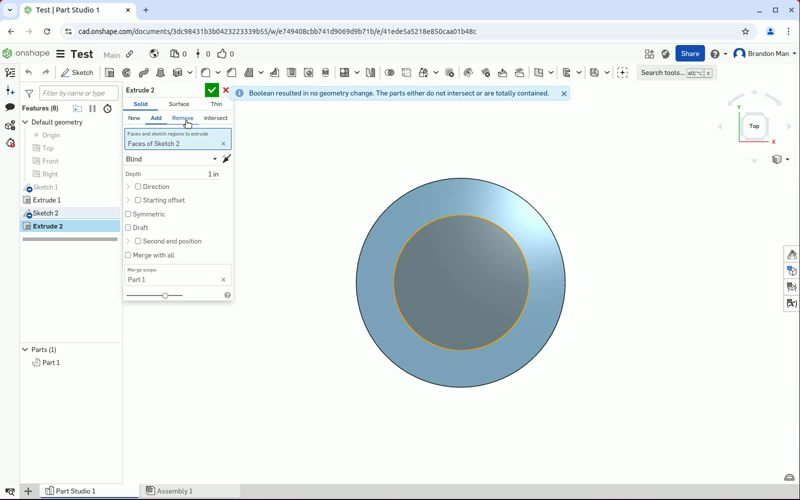
click(186, 120)
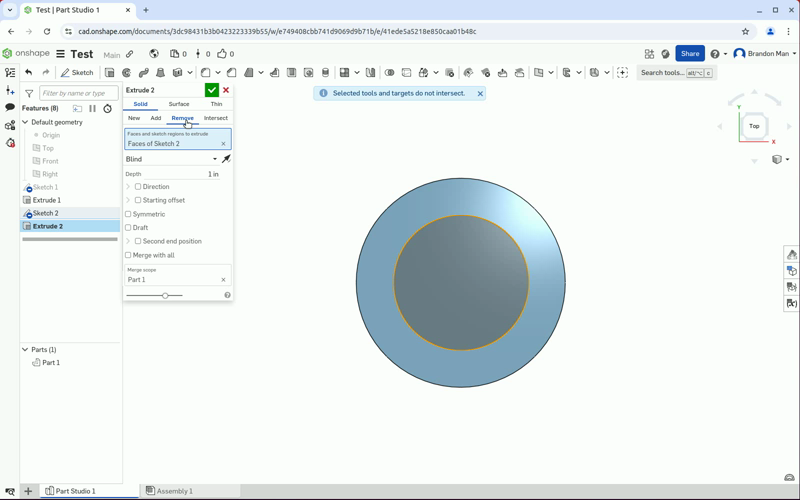
key(tab, 4)
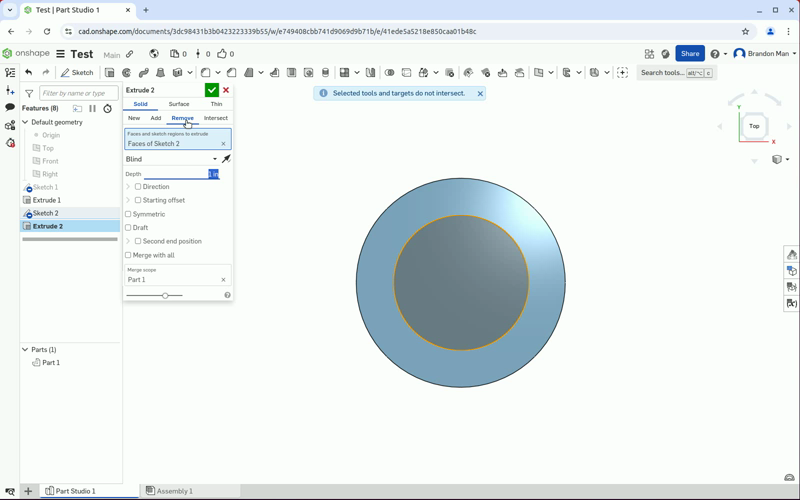
text(-19.498)
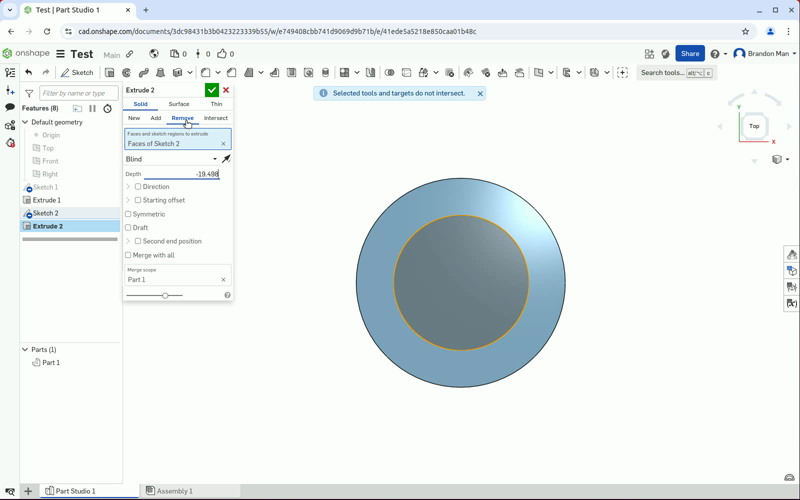
key(tab, 6)
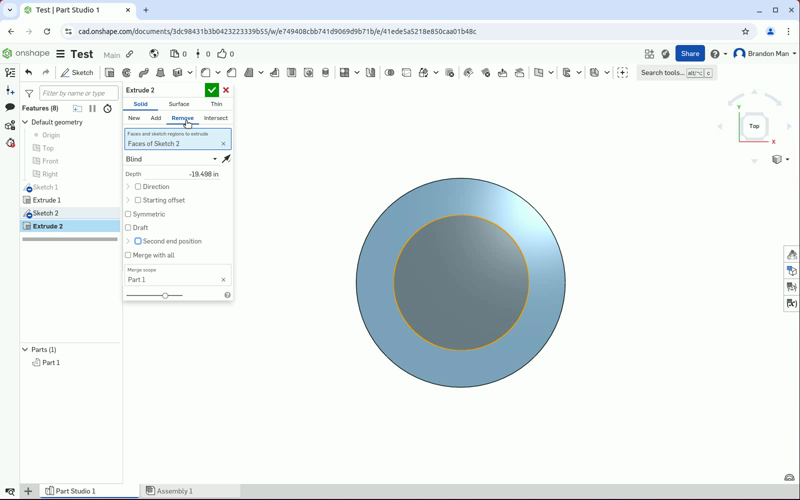
key(space)
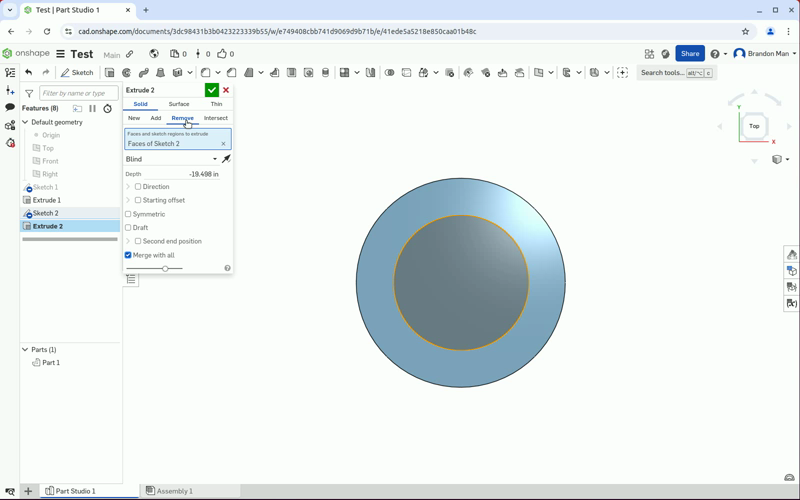
key(enter)
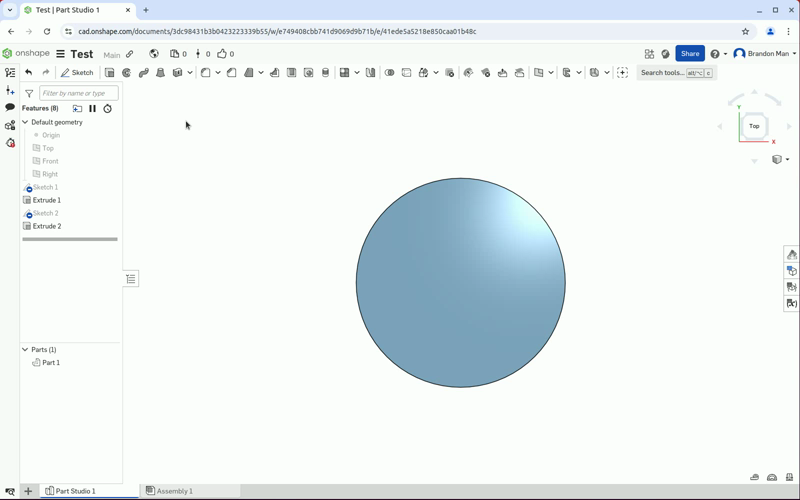
key(shift+h)
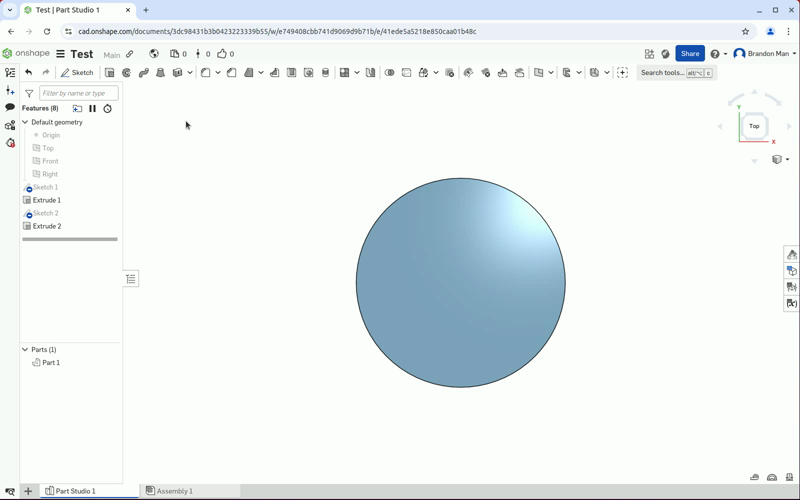
key(shift+h)
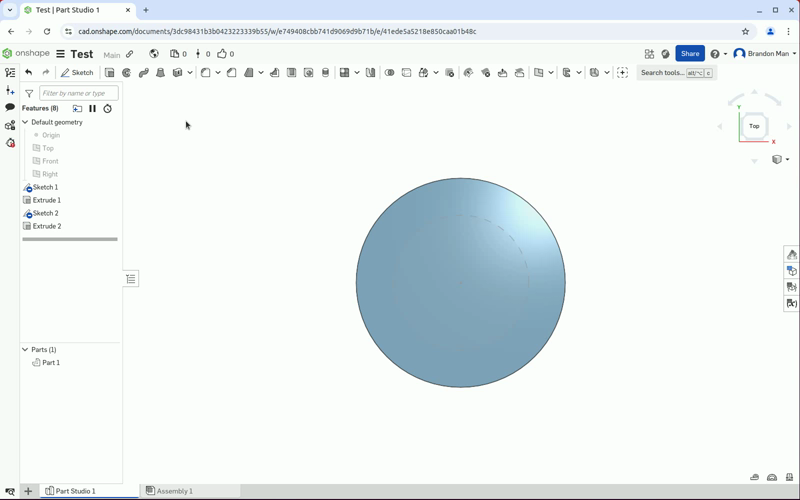
key(shift+7)
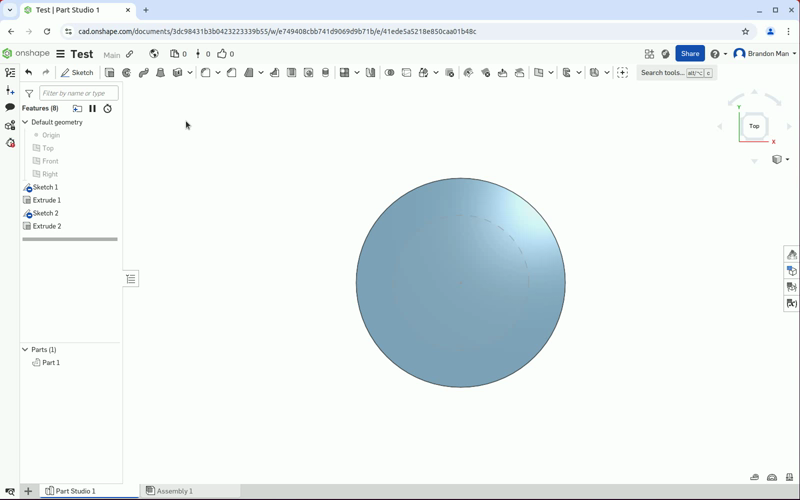
key(up, 3)
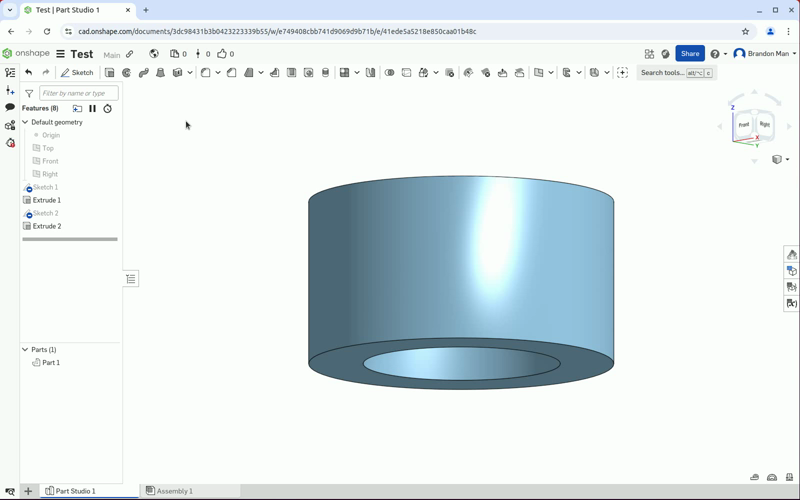
key(left, 3)
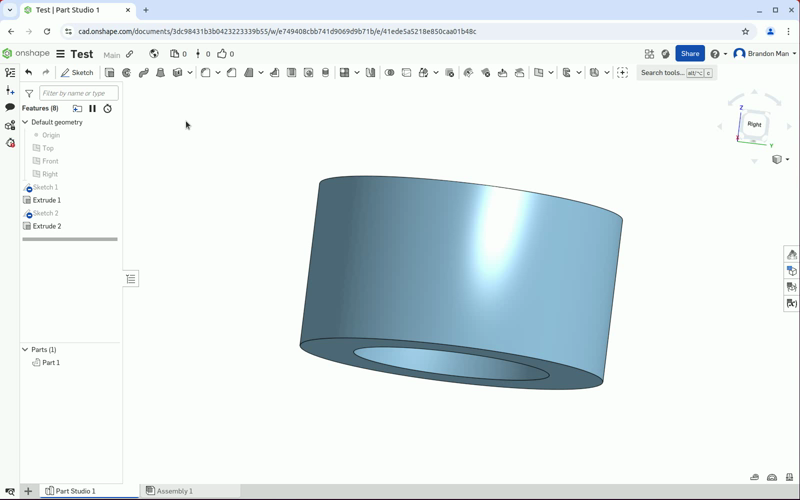
key(right, 3)
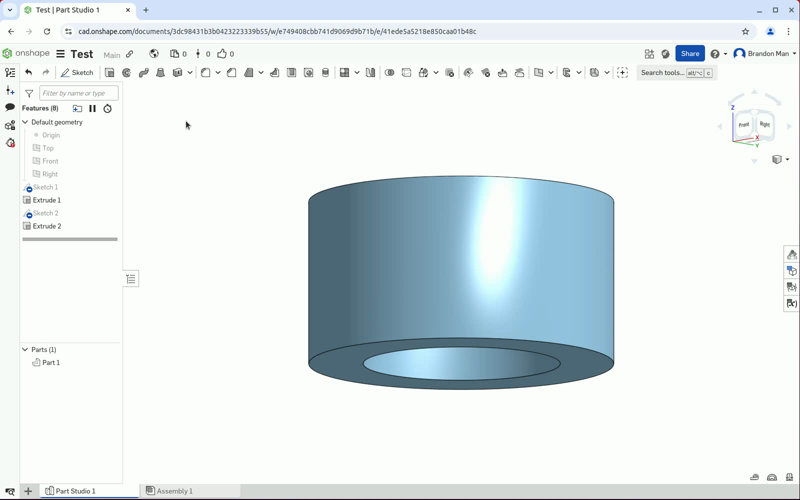
key(down, 3)
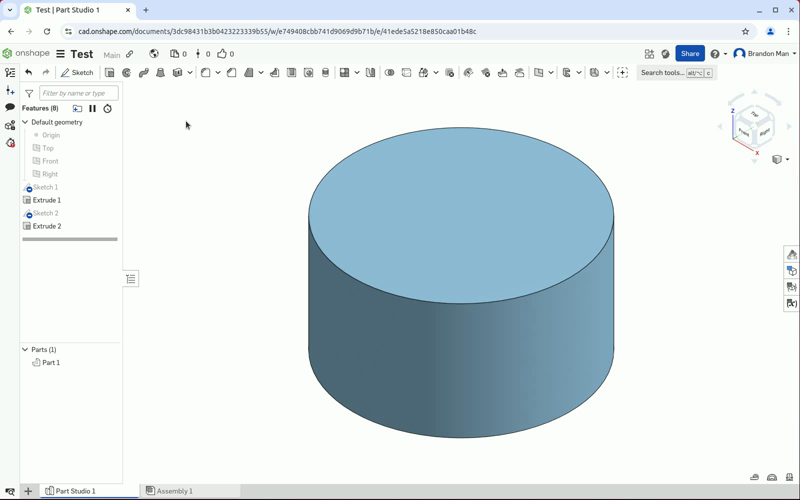
mouse_move(73, 189)
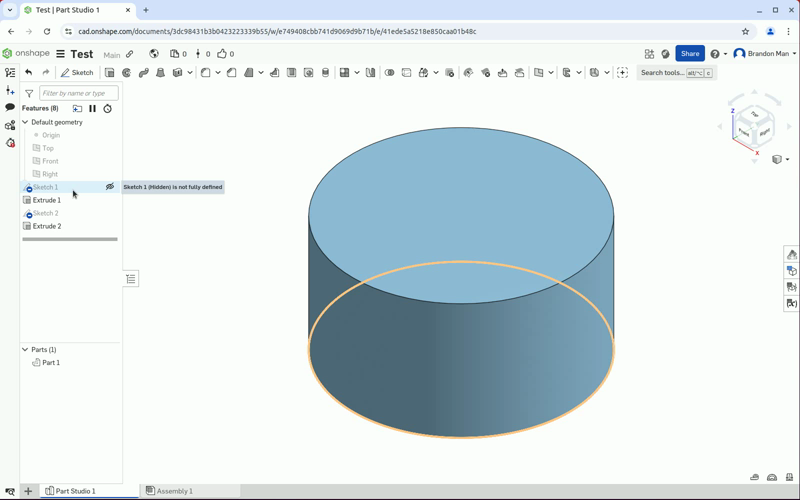
click(73, 189)